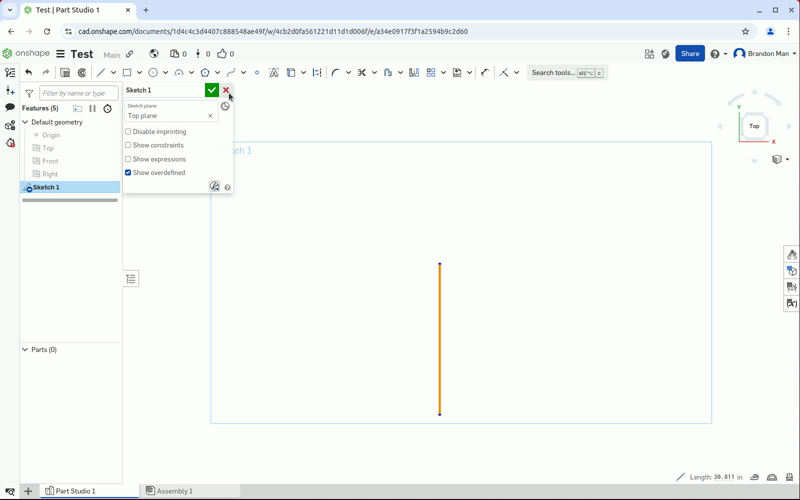
key(shift+h)
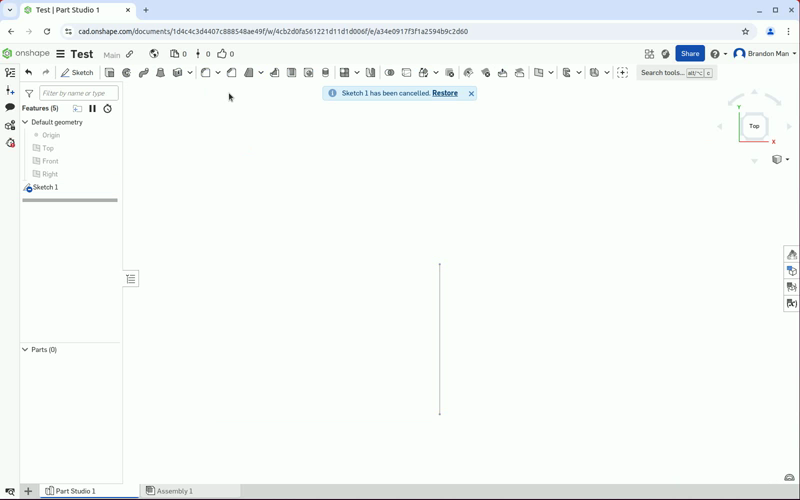
key(shift+s)
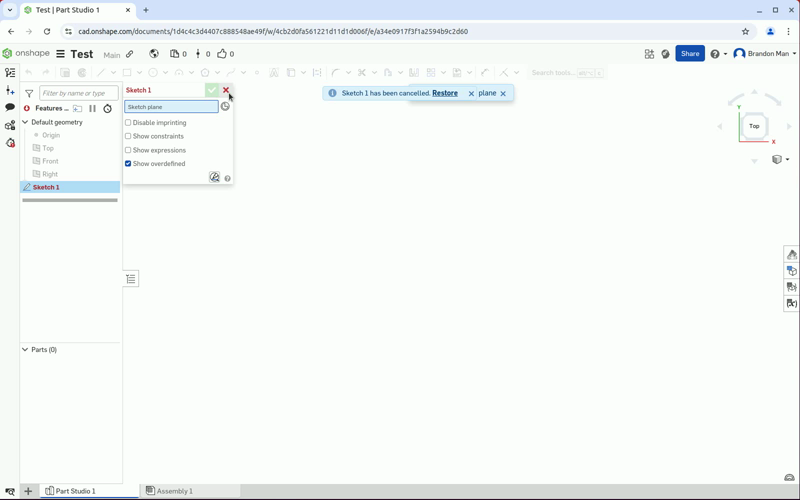
mouse_move(73, 150)
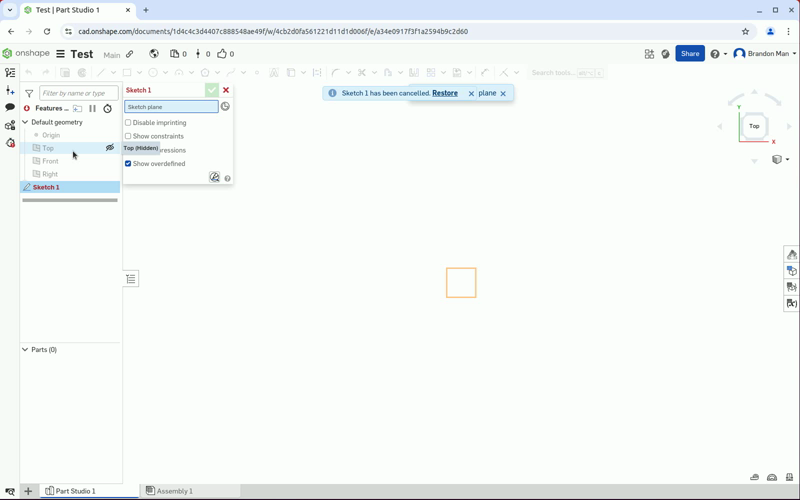
click(73, 150)
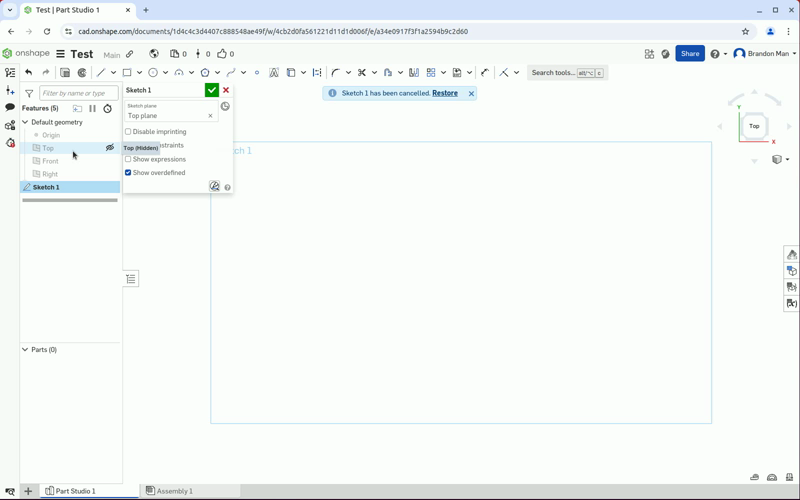
mouse_move(73, 352)
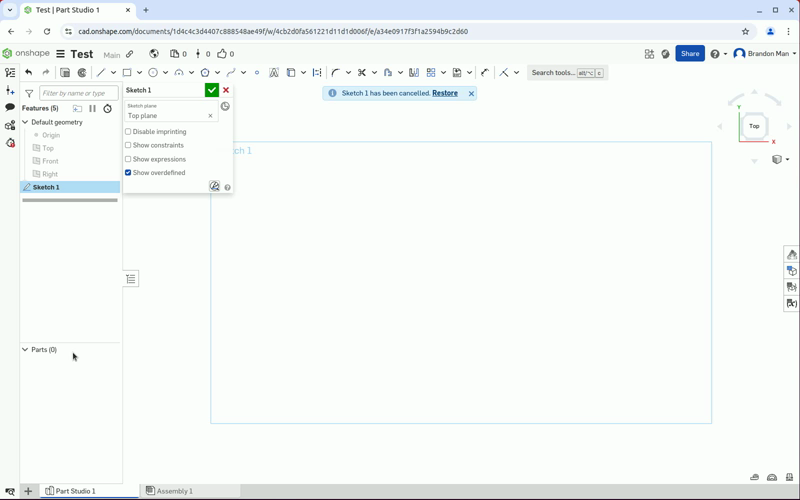
key(y)
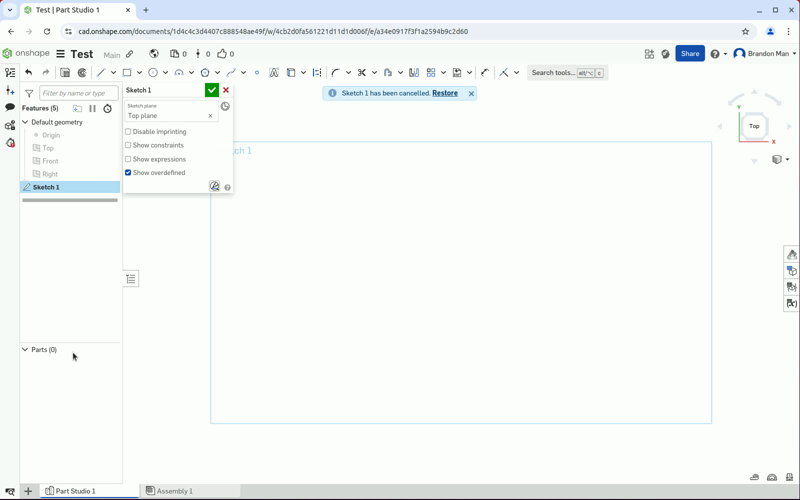
key(c)
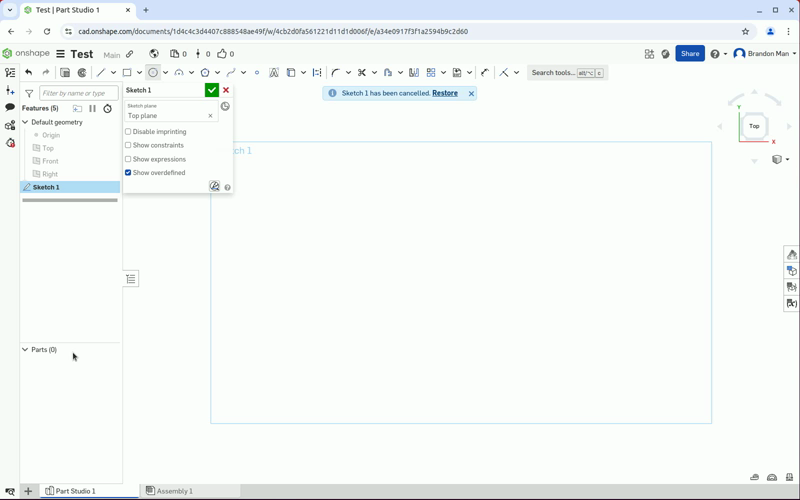
key_down(shift)
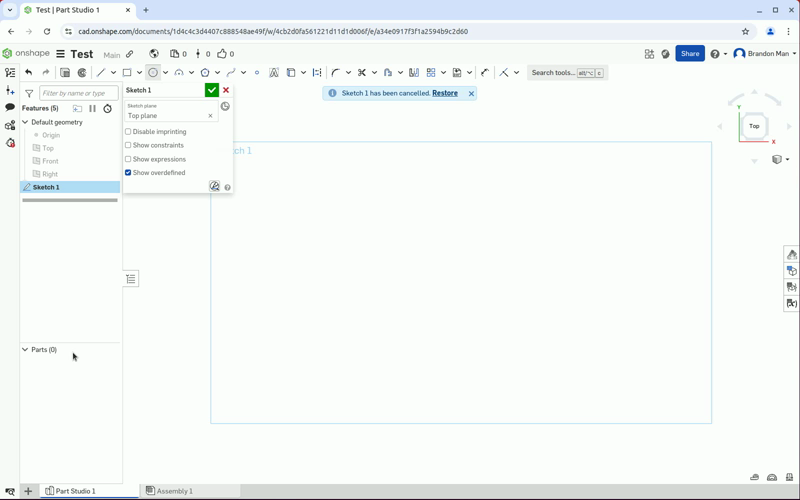
mouse_move(461, 282)
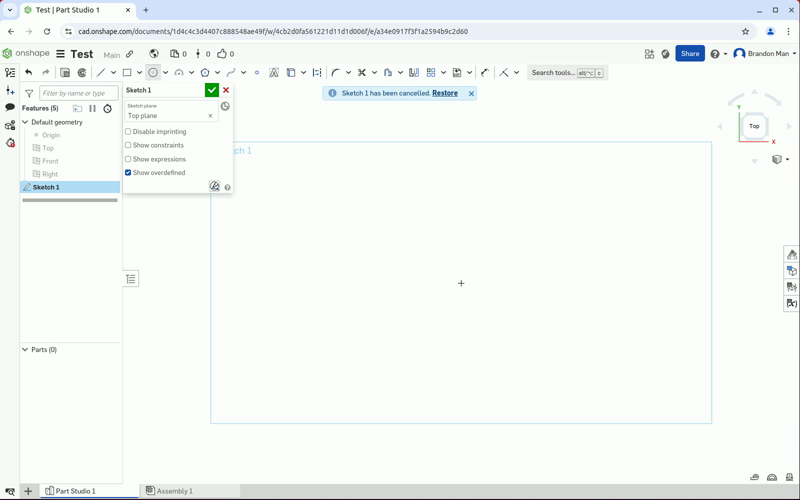
click(461, 282)
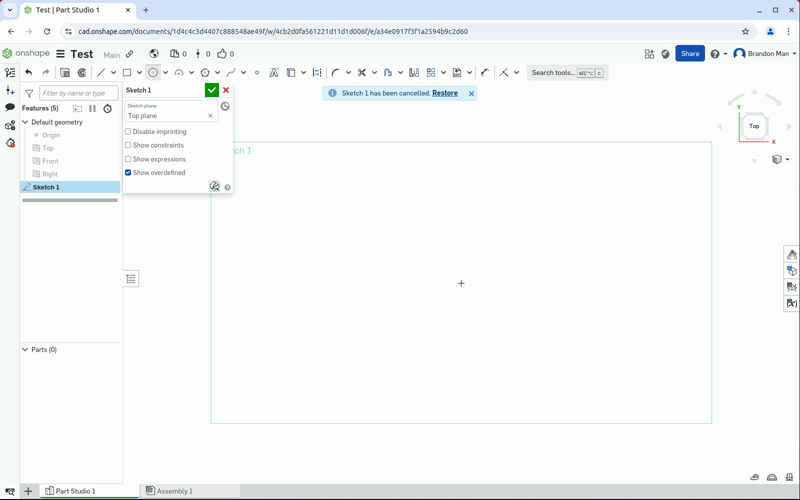
key_up(shift)
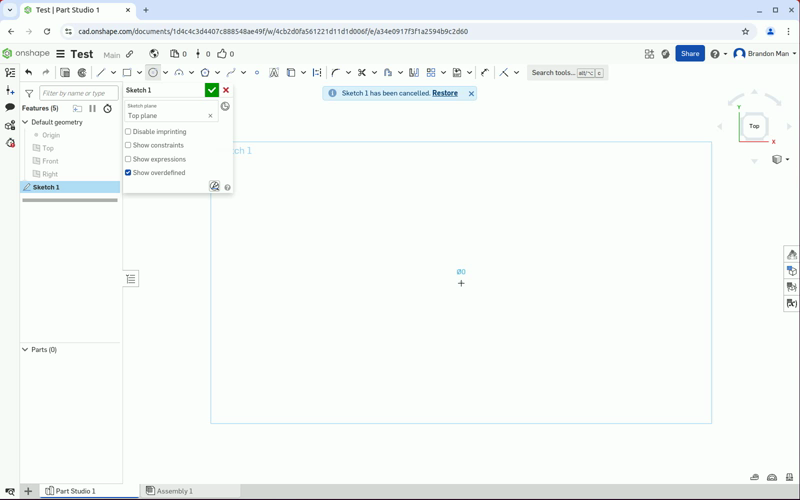
mouse_move(574, 282)
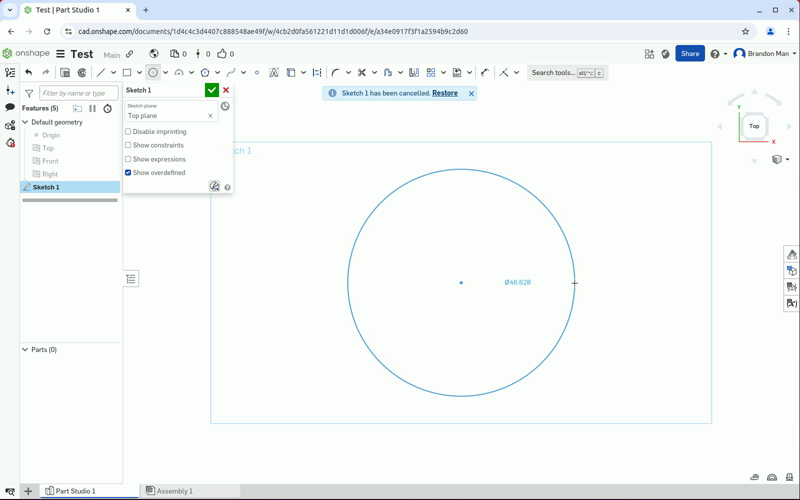
click(574, 282)
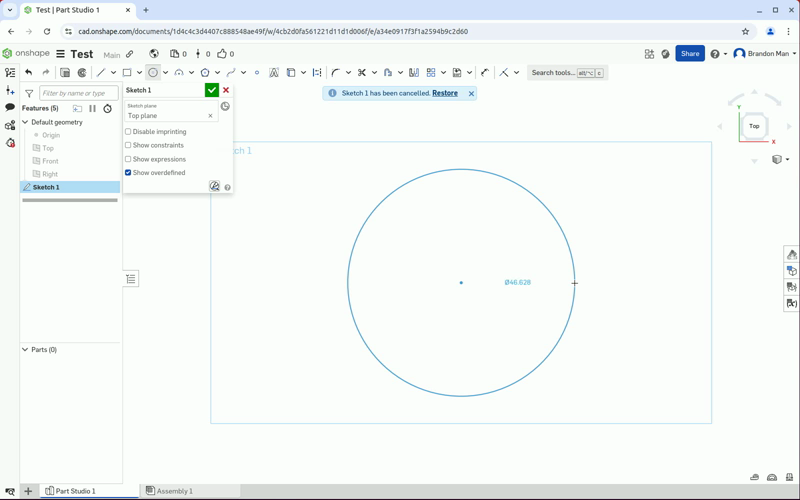
key(esc)
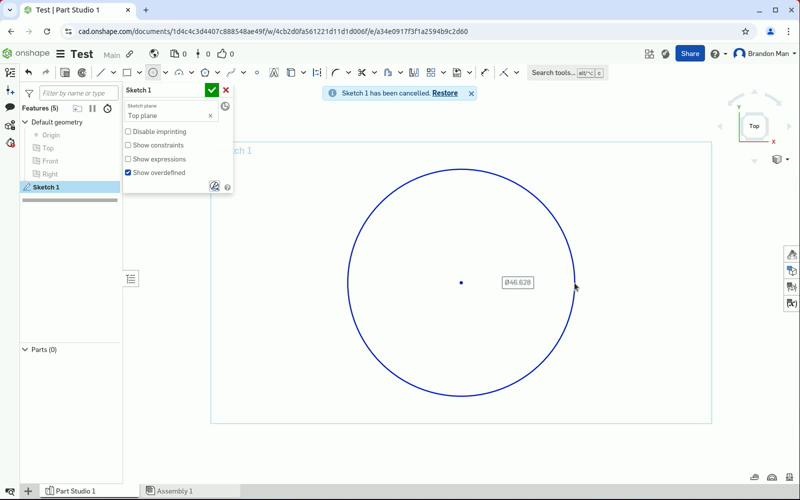
mouse_move(487, 263)
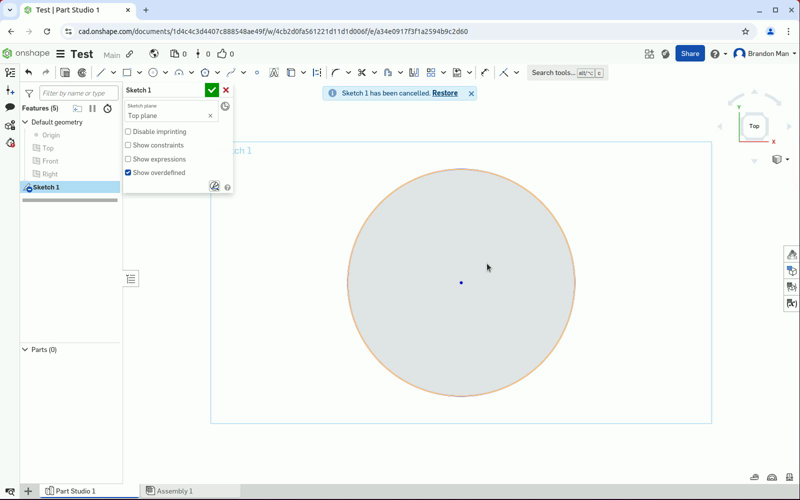
click(487, 263)
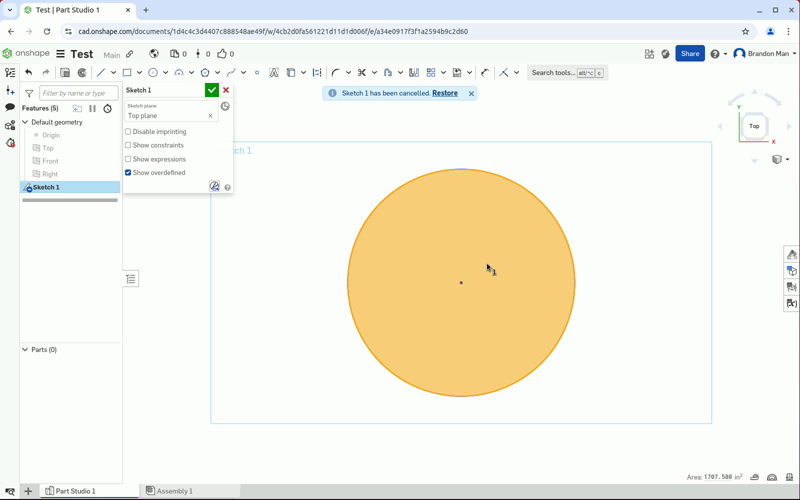
mouse_move(73, 352)
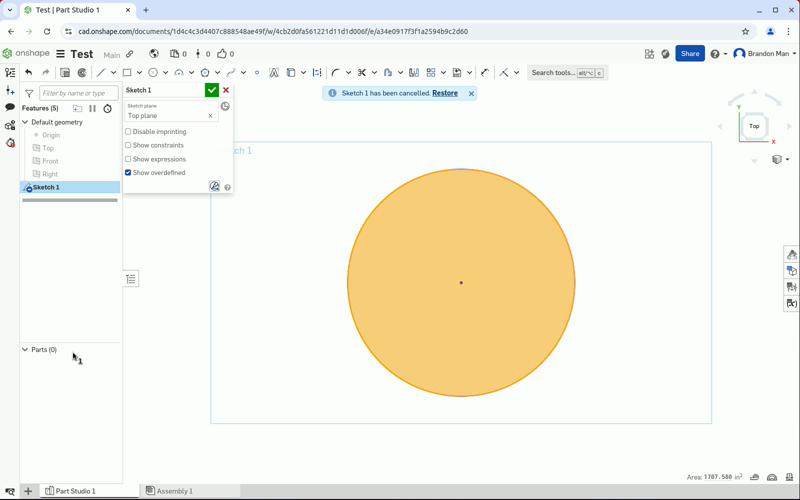
key(shift+y)
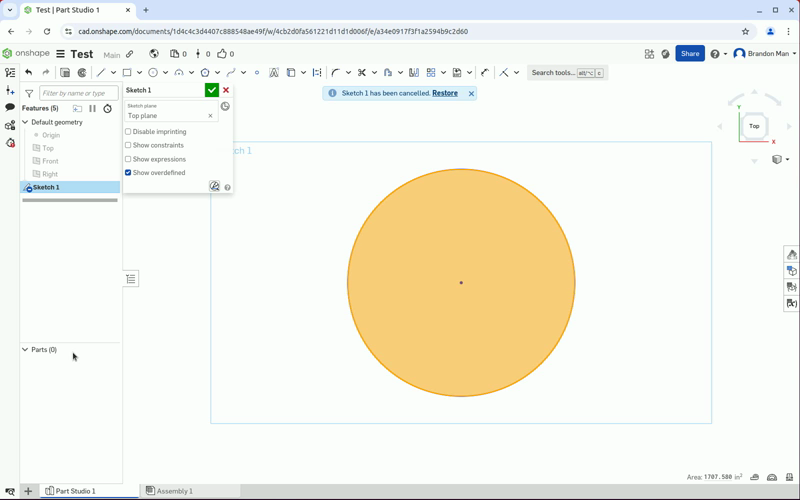
key(shift+e)
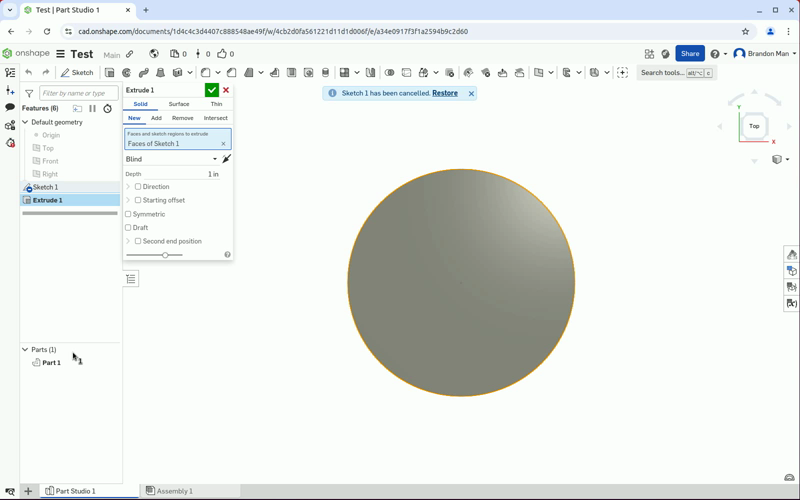
mouse_move(143, 106)
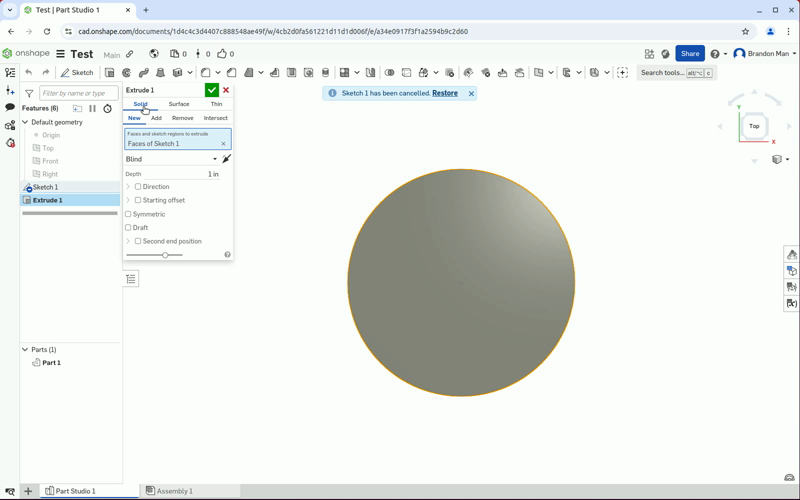
click(143, 106)
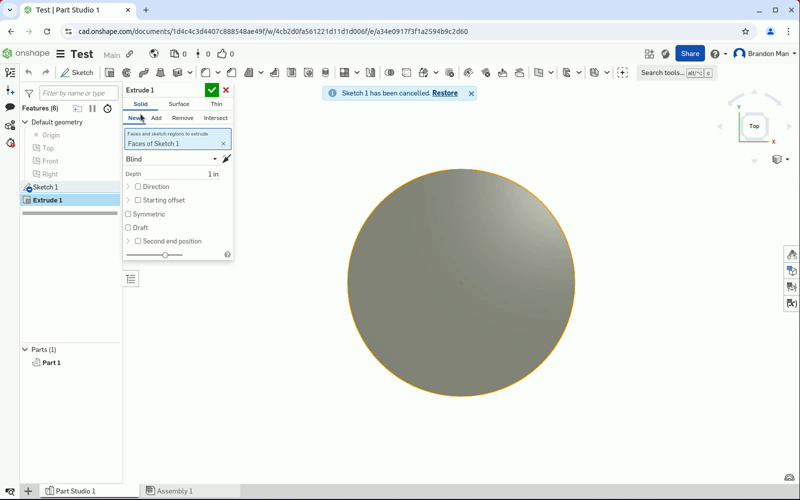
mouse_move(137, 120)
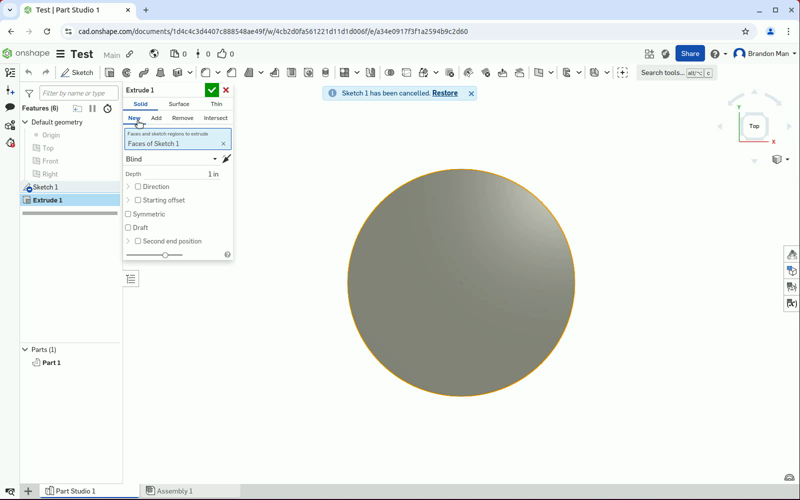
click(137, 120)
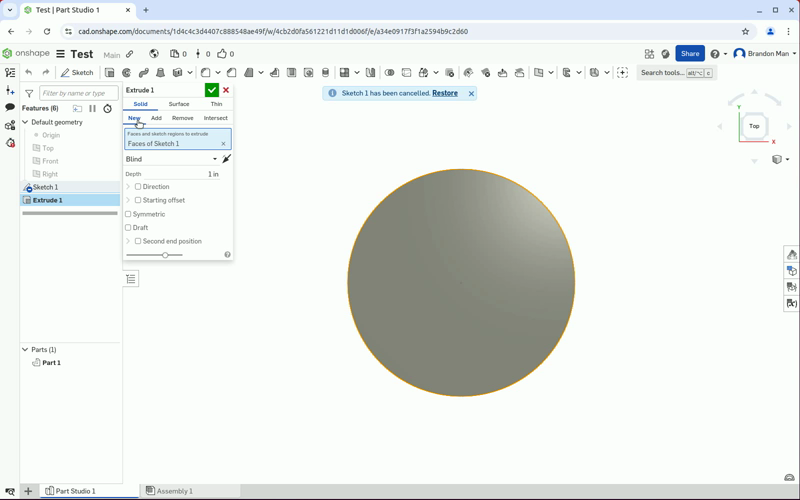
key(tab, 4)
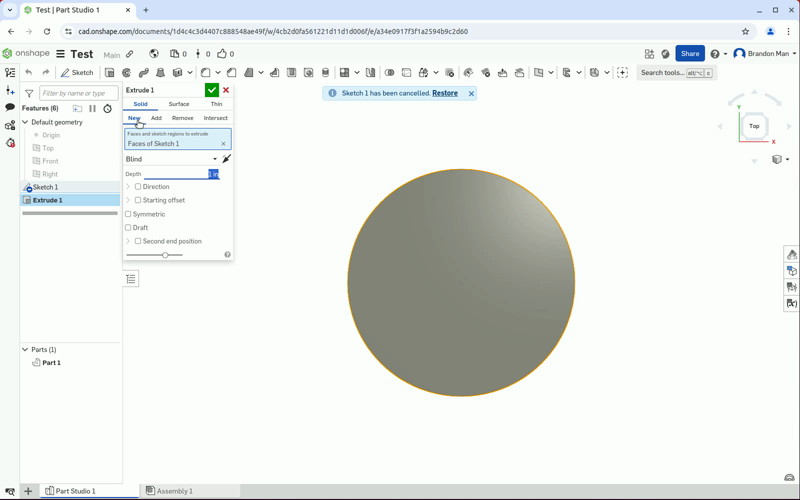
text(16.609)
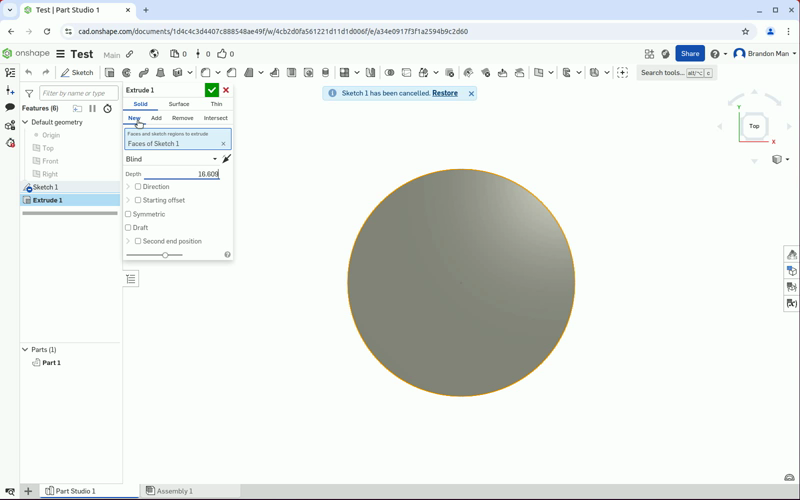
key(enter)
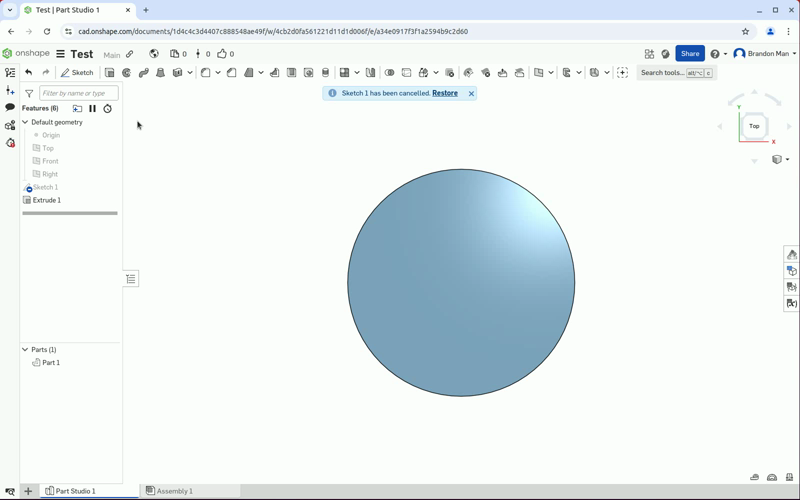
key(shift+h)
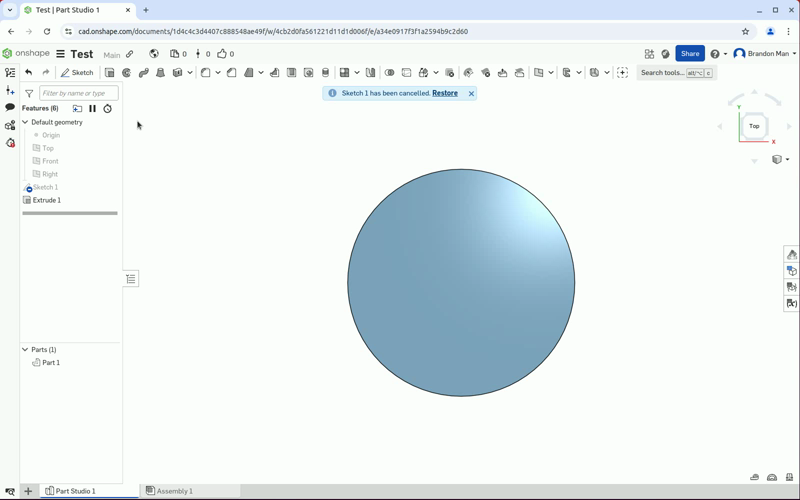
key(shift+h)
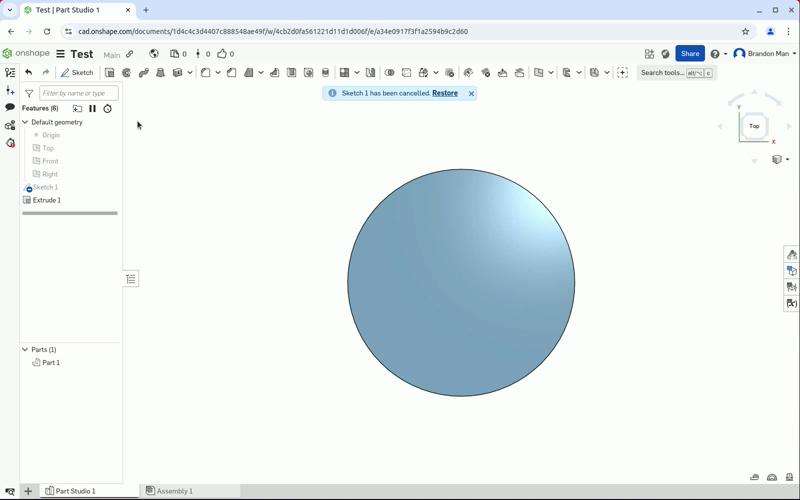
mouse_move(73, 189)
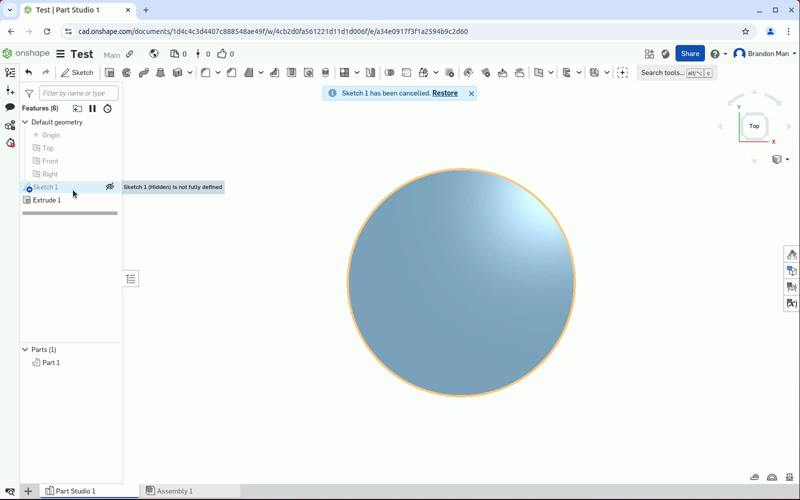
click(73, 189)
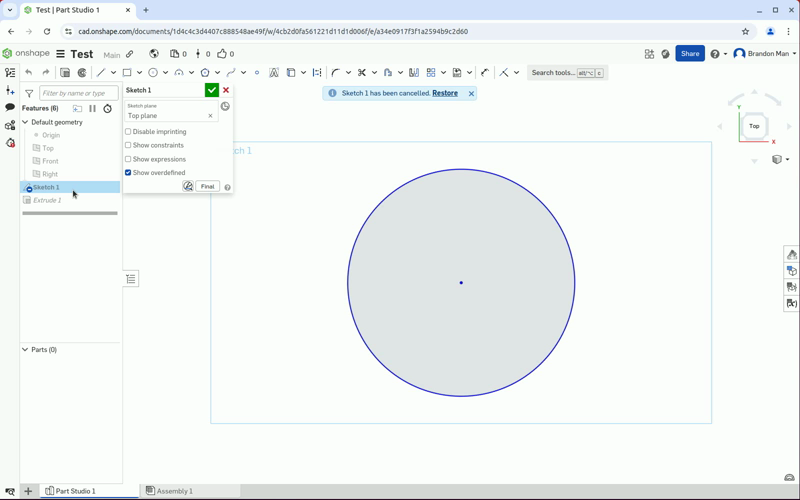
mouse_move(229, 92)
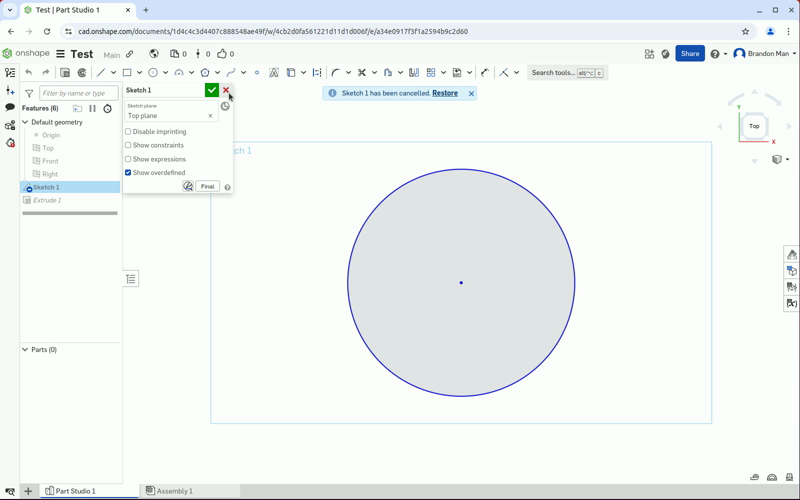
click(229, 92)
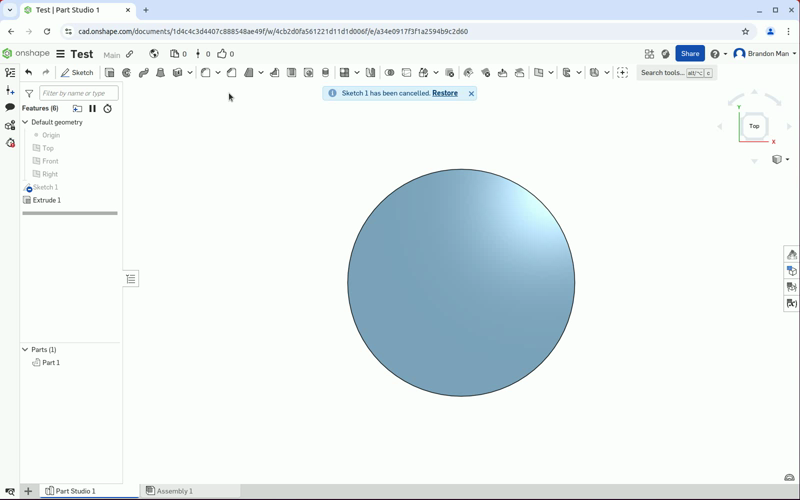
mouse_move(541, 75)
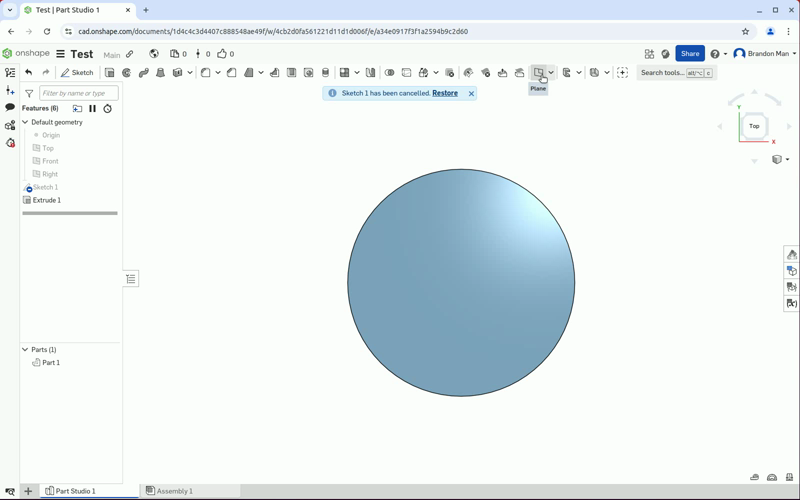
click(541, 75)
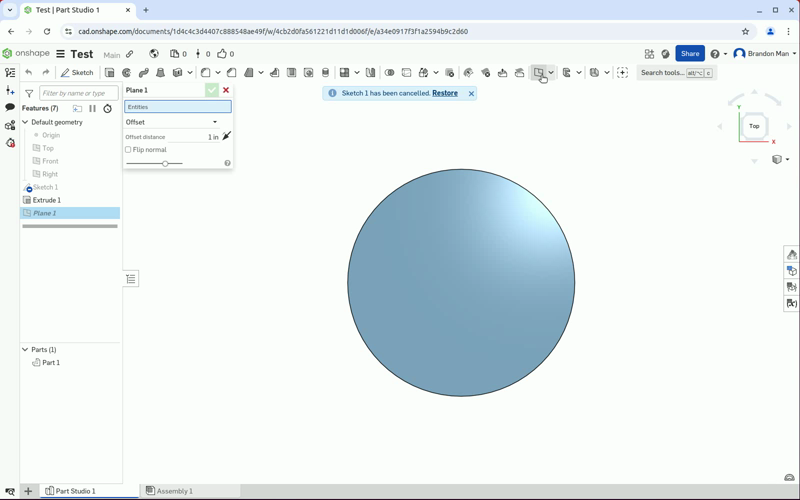
mouse_move(73, 150)
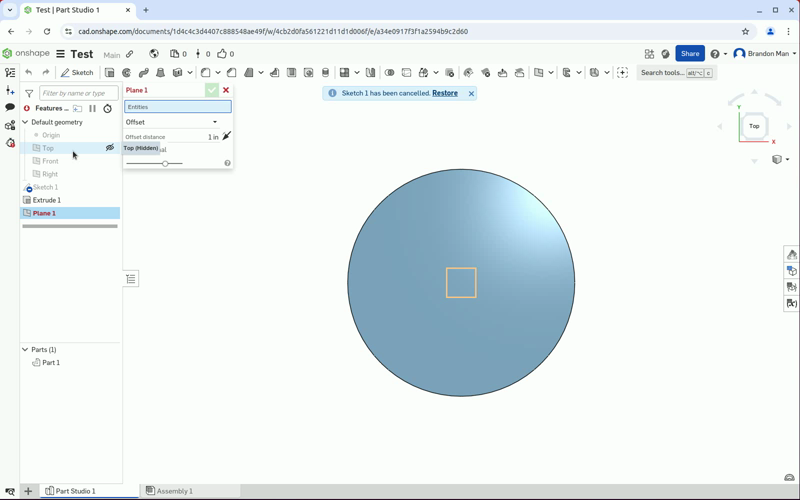
click(73, 150)
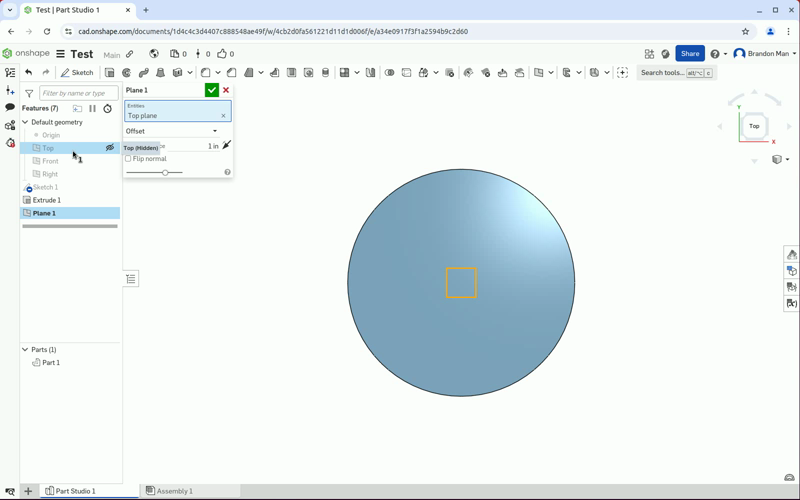
key(tab, 2)
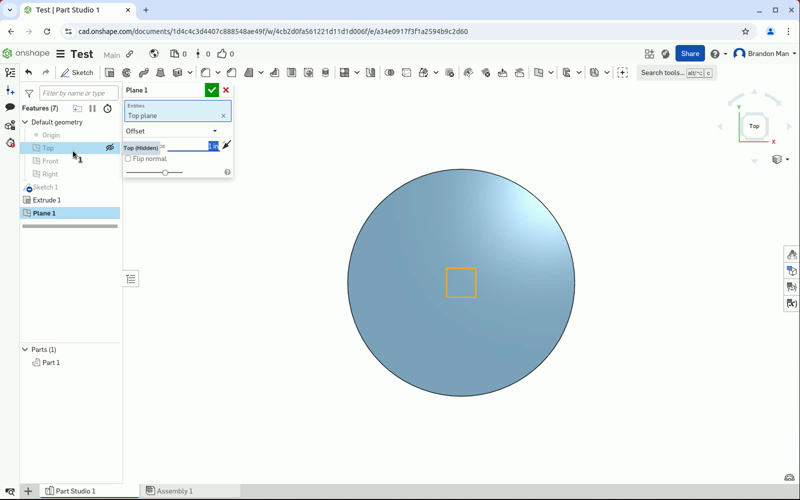
text(16.607)
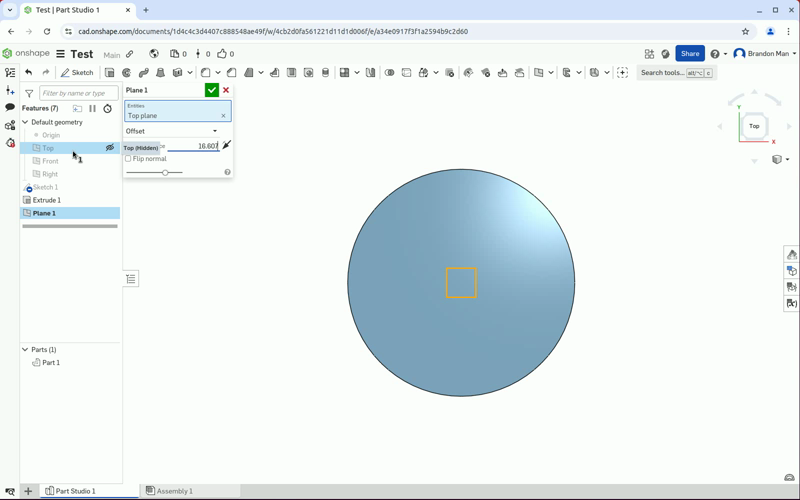
key(enter, 2)
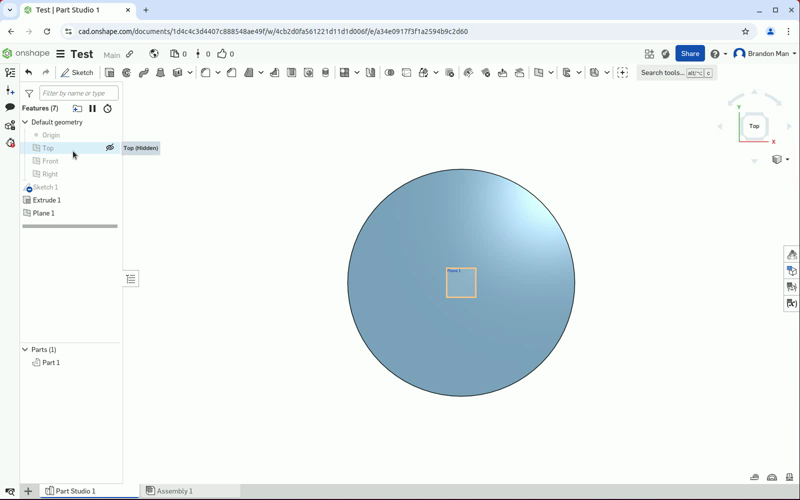
key(shift+s)
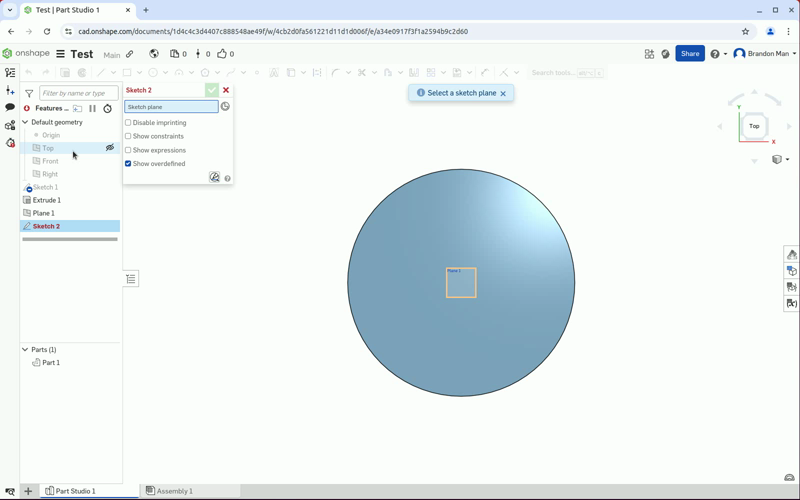
mouse_move(73, 215)
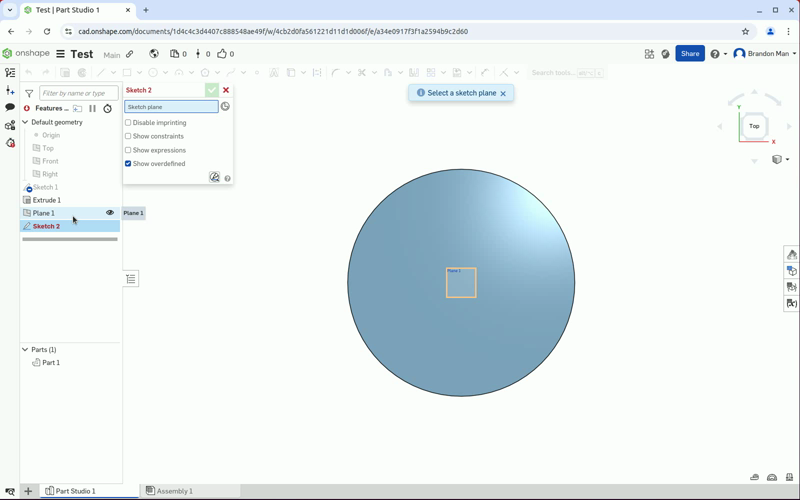
click(73, 215)
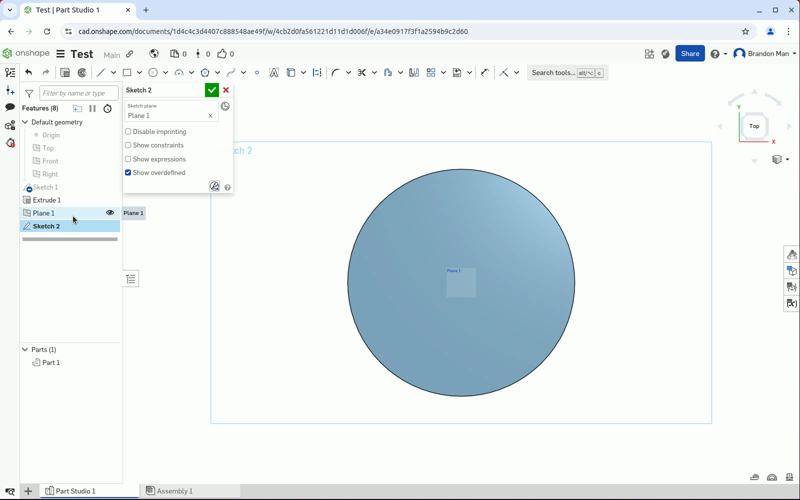
mouse_move(73, 352)
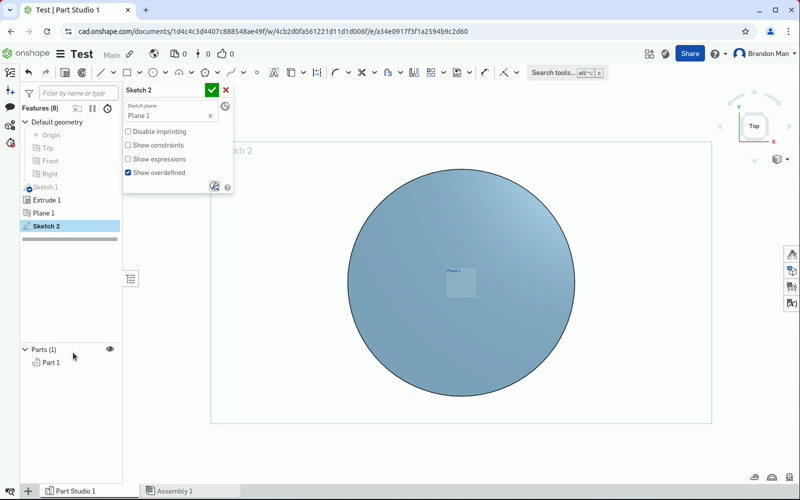
key(y)
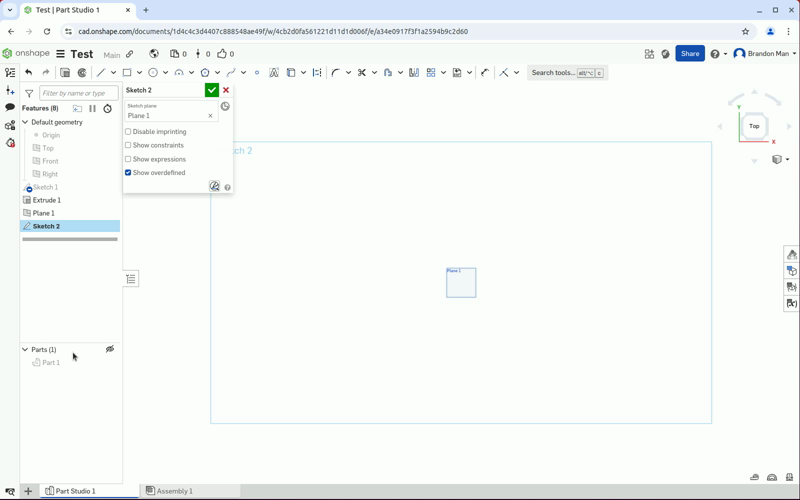
key(c)
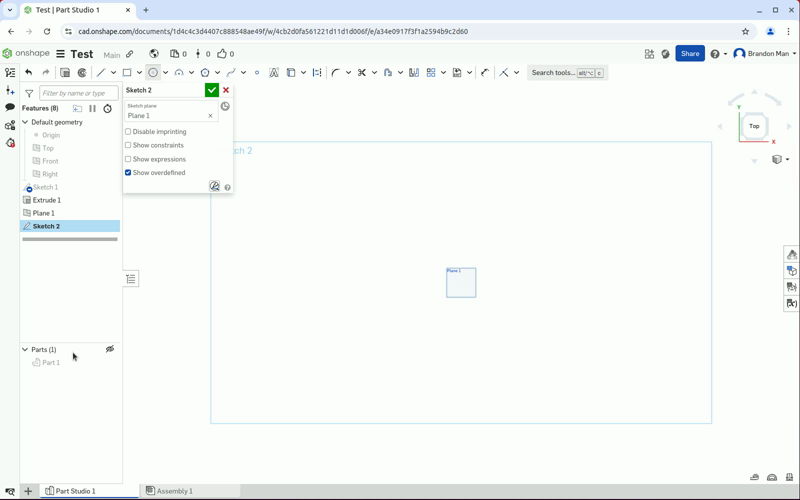
key_down(shift)
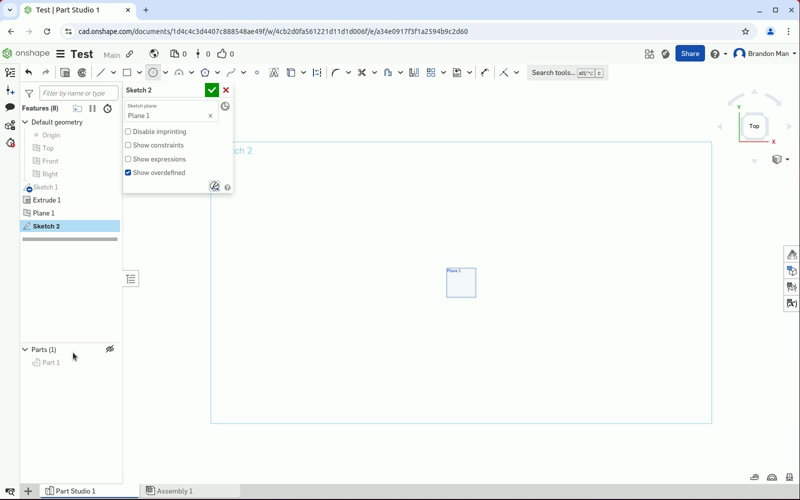
mouse_move(461, 282)
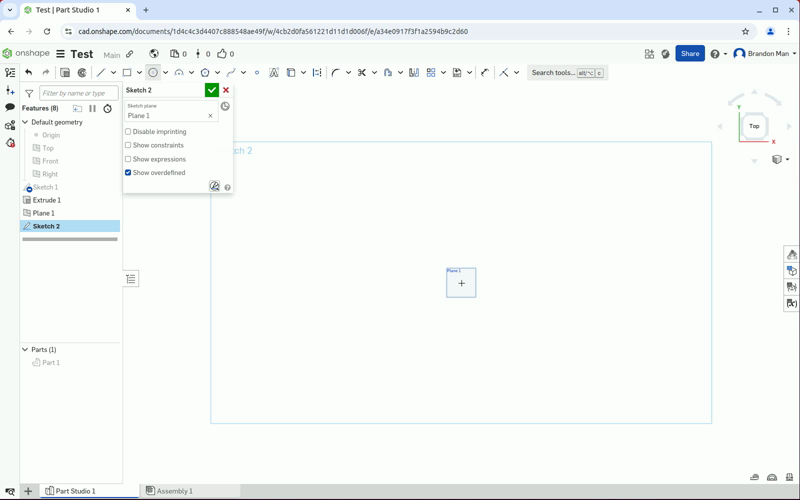
click(461, 282)
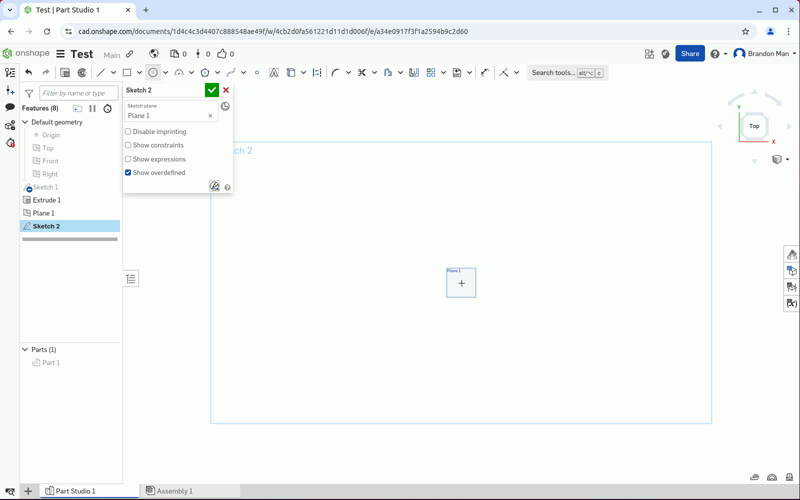
key_up(shift)
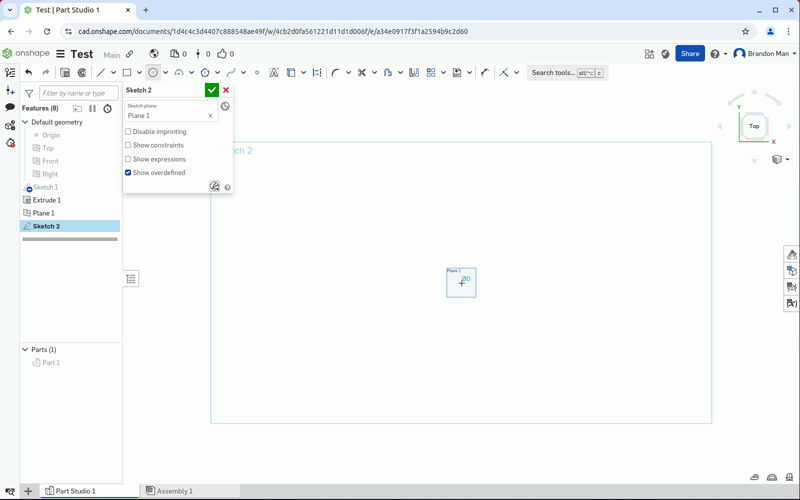
mouse_move(489, 282)
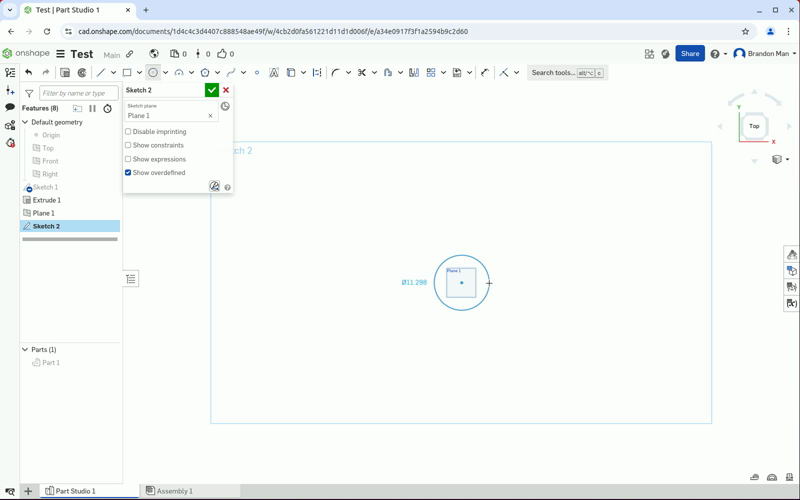
click(489, 282)
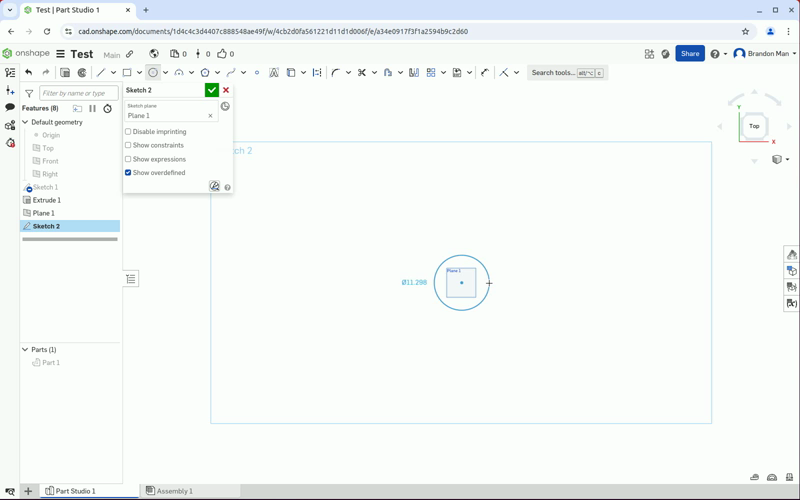
key(esc)
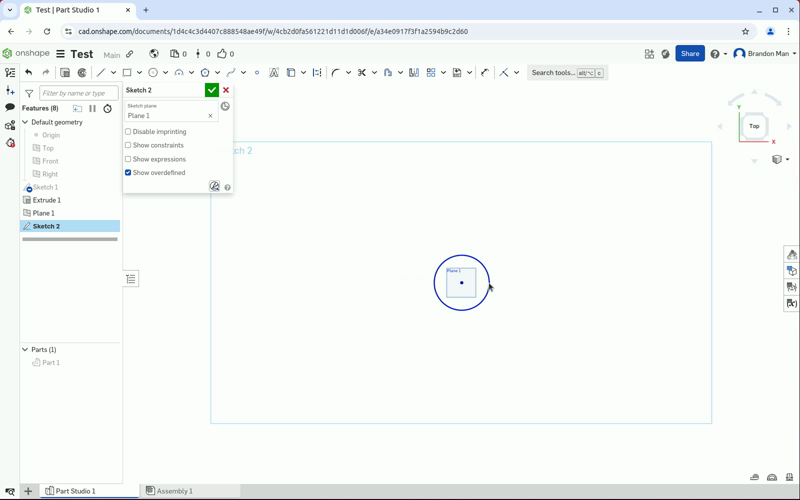
mouse_move(463, 273)
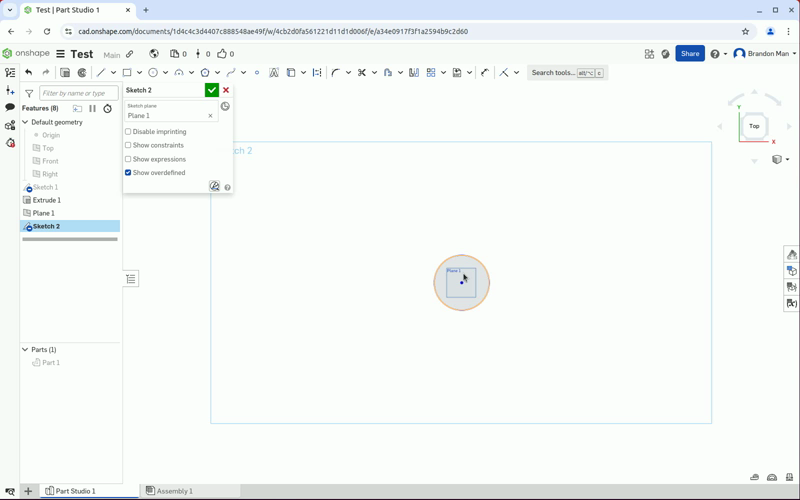
click(463, 273)
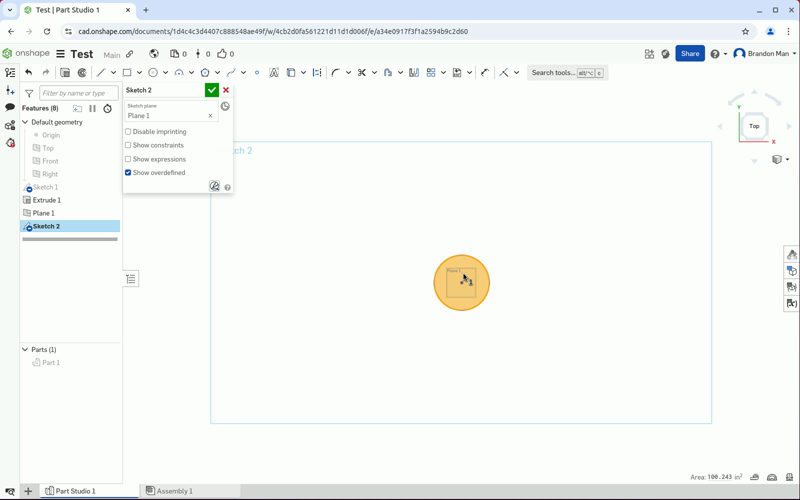
mouse_move(73, 352)
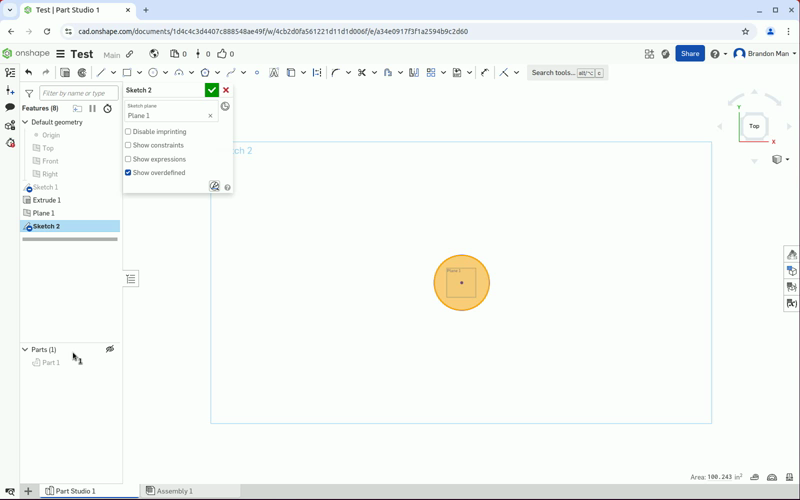
key(shift+y)
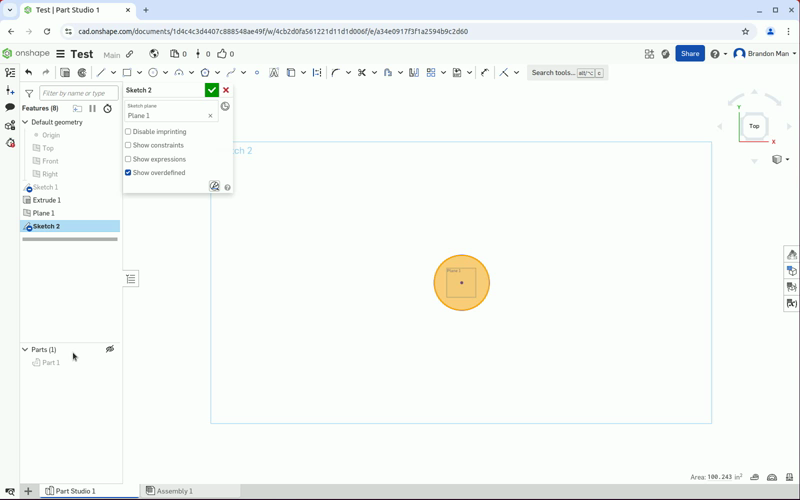
key(shift+e)
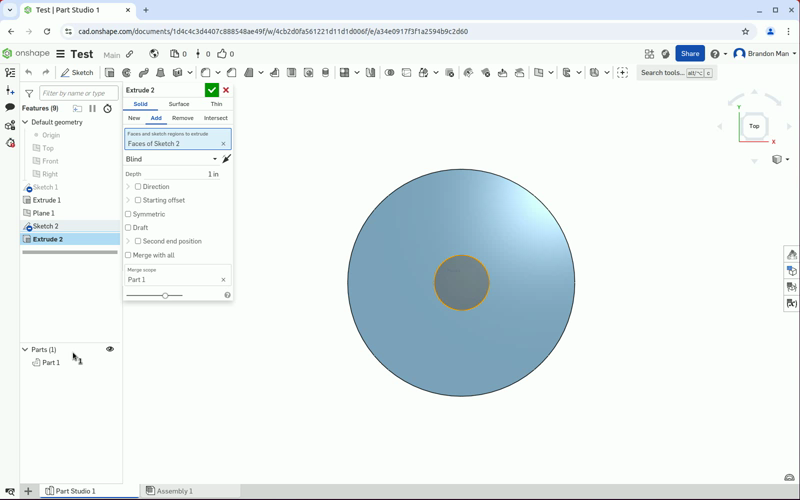
mouse_move(143, 106)
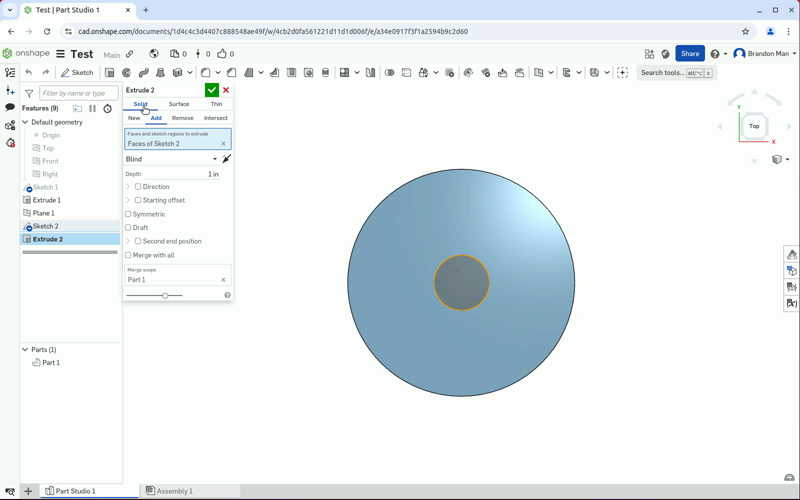
click(143, 106)
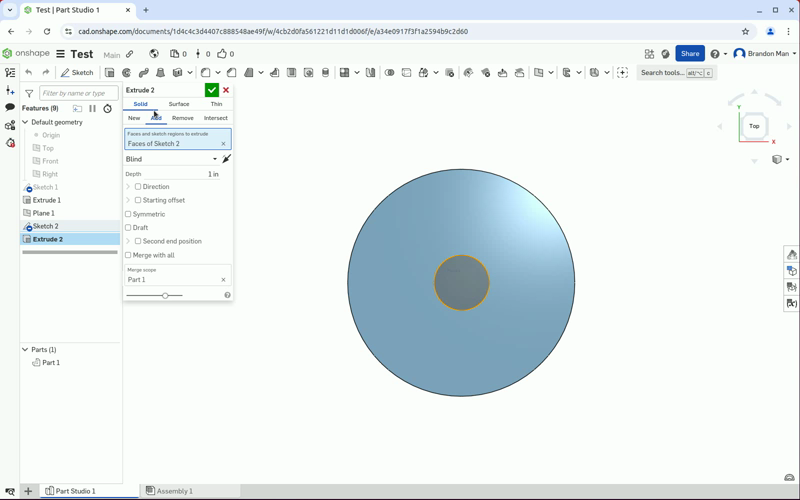
mouse_move(186, 120)
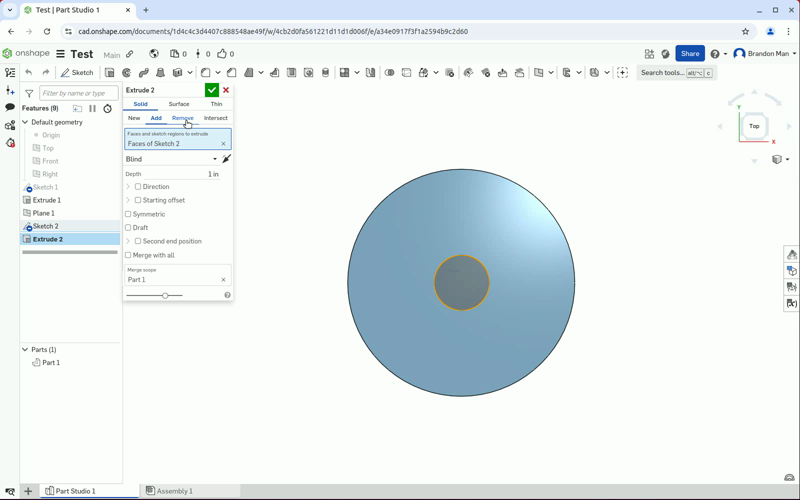
click(186, 120)
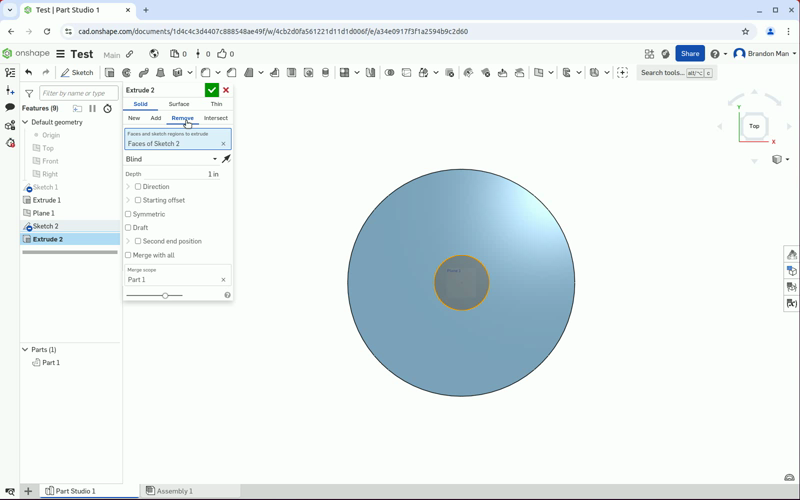
key(tab, 4)
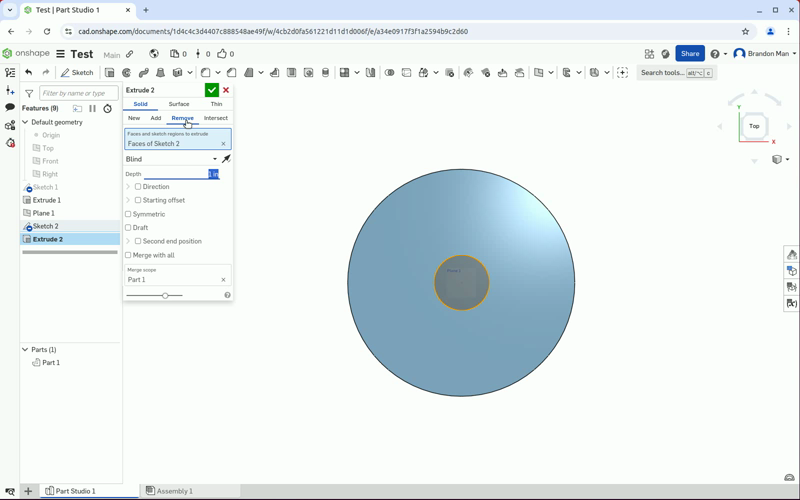
text(30.811)
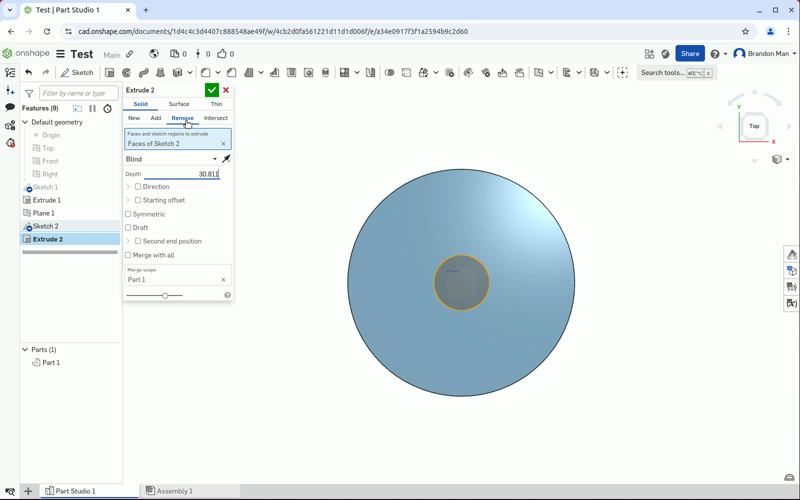
key(tab, 6)
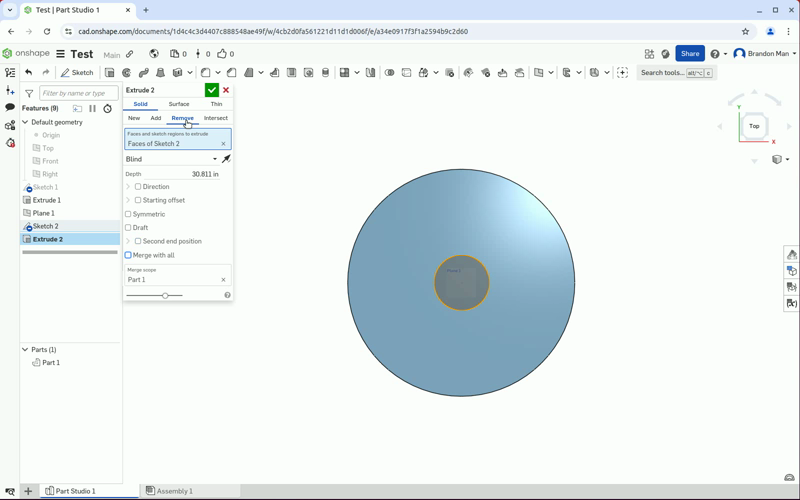
key(space)
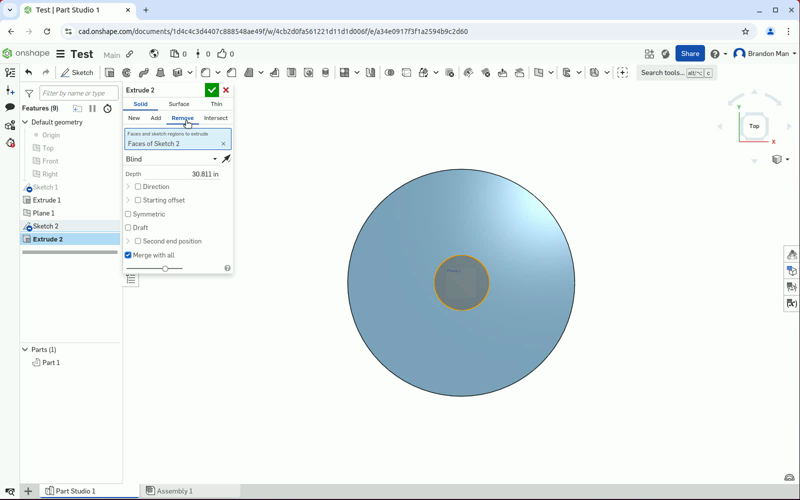
key(enter)
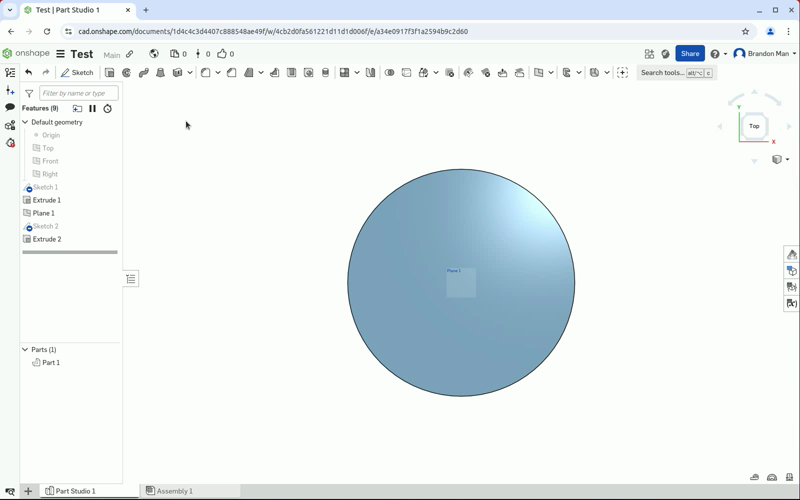
key(shift+h)
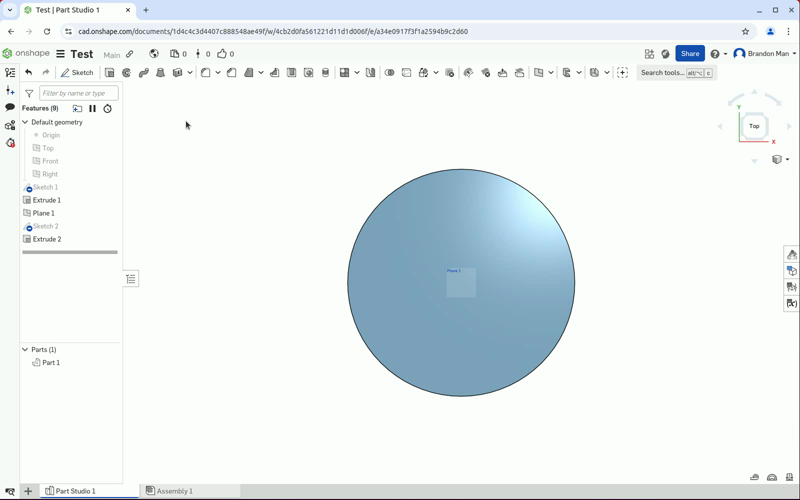
key(shift+h)
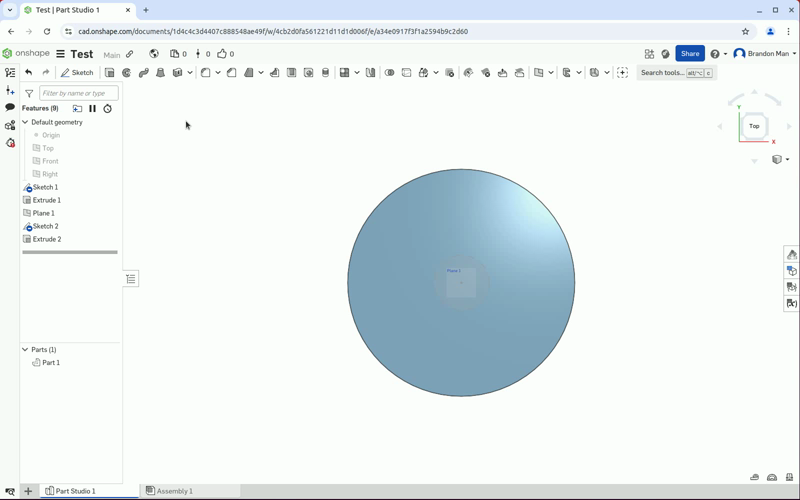
key(shift+7)
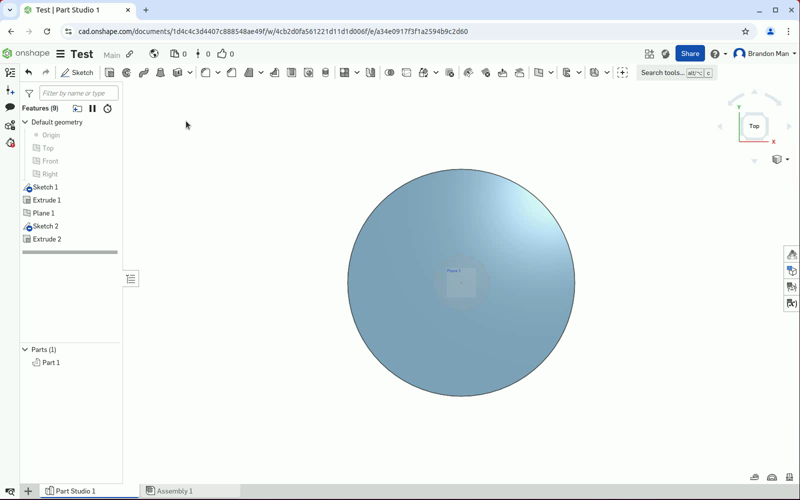
key(up, 3)
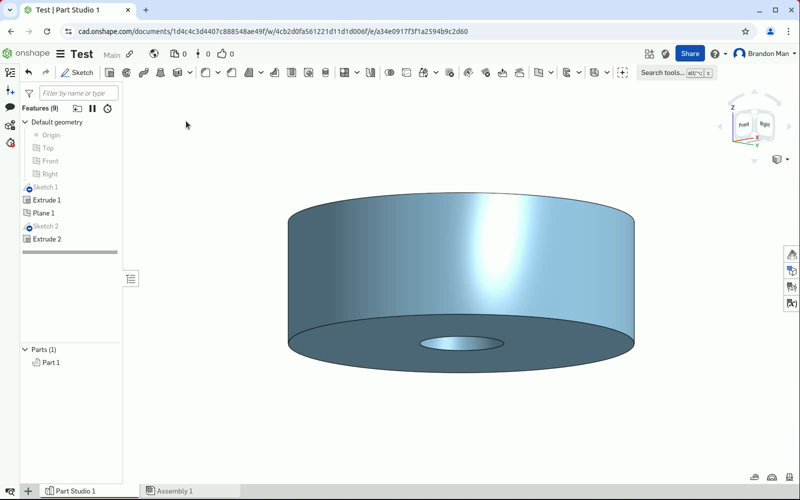
key(left, 3)
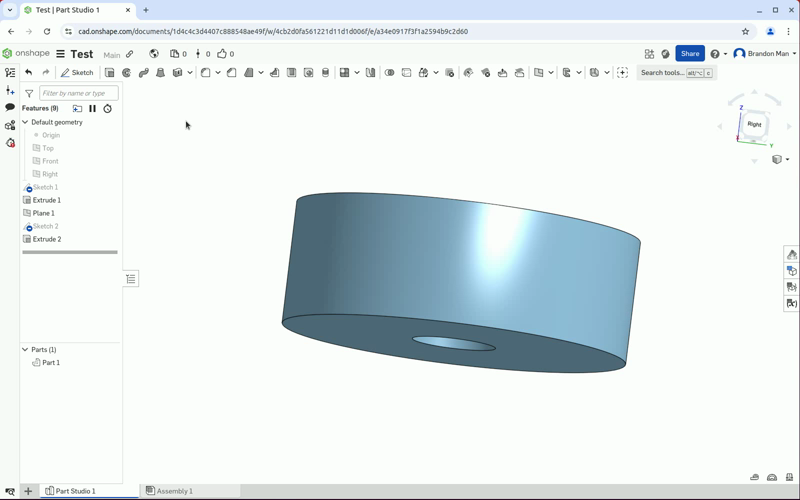
key(right, 3)
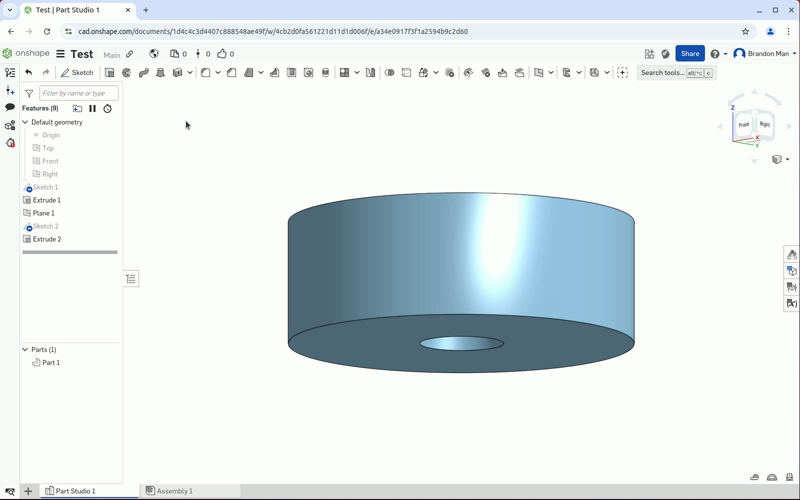
key(down, 3)
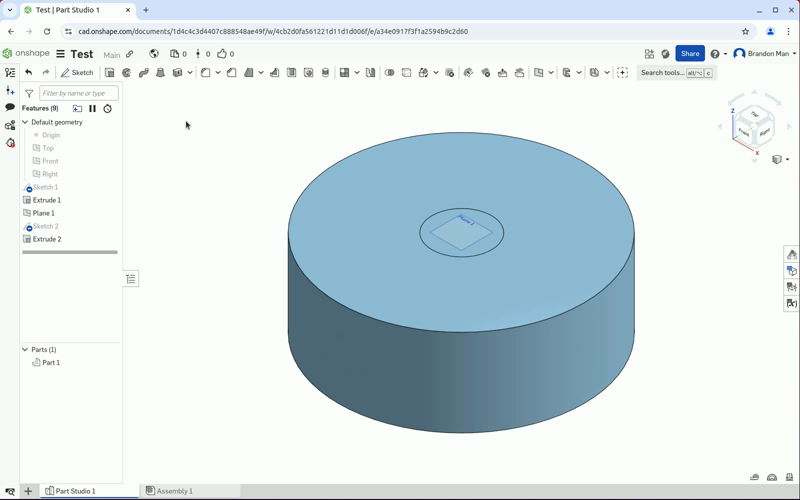
mouse_move(73, 189)
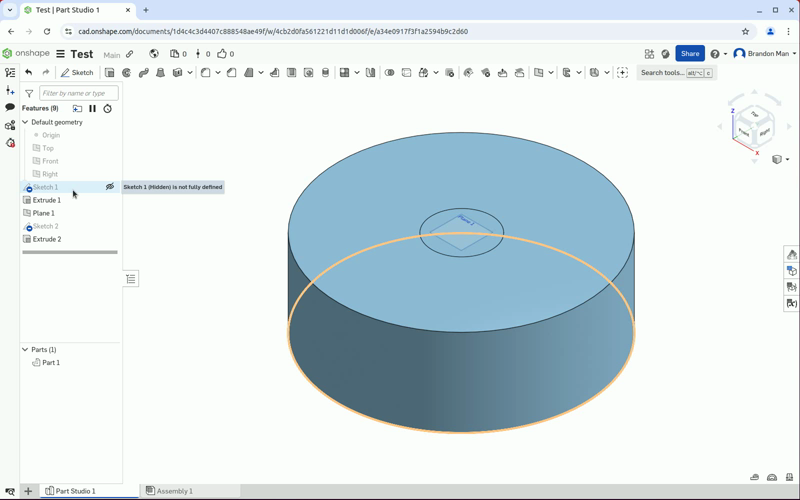
click(73, 189)